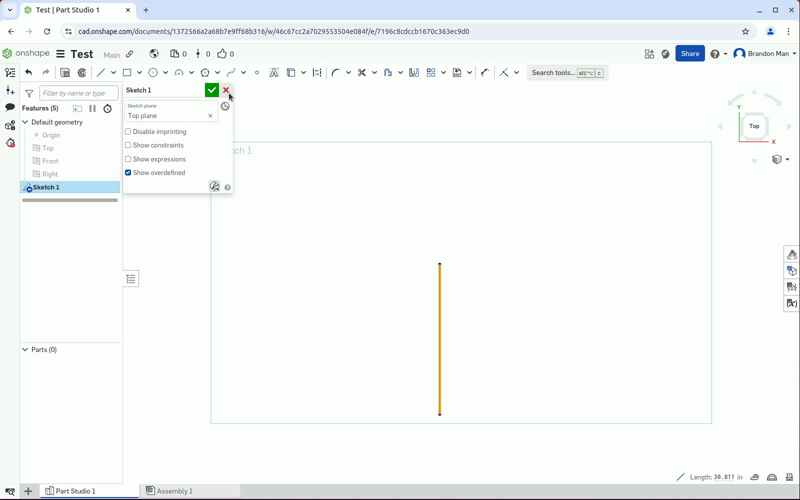
key(shift+h)
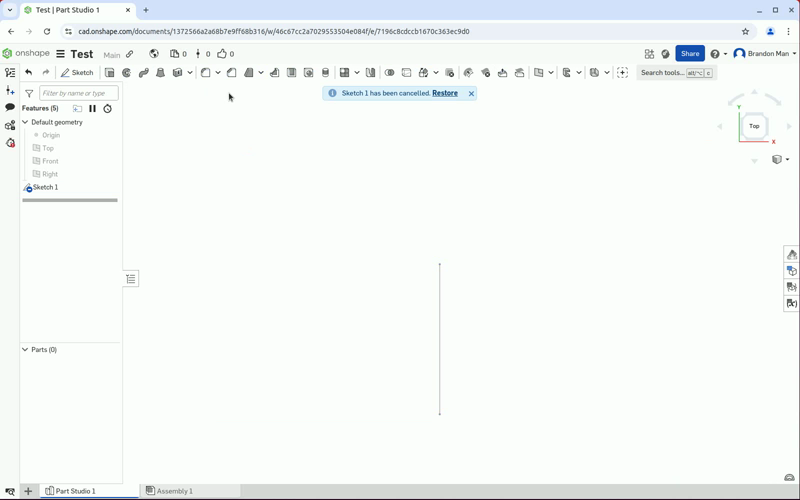
key(shift+s)
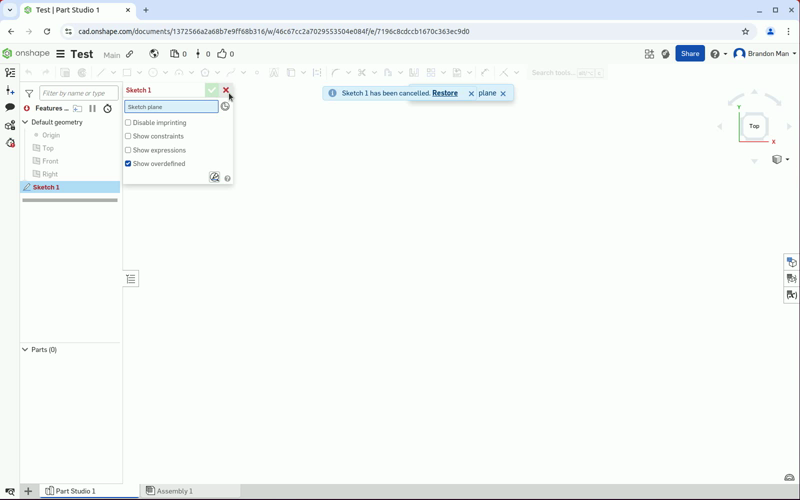
mouse_move(73, 150)
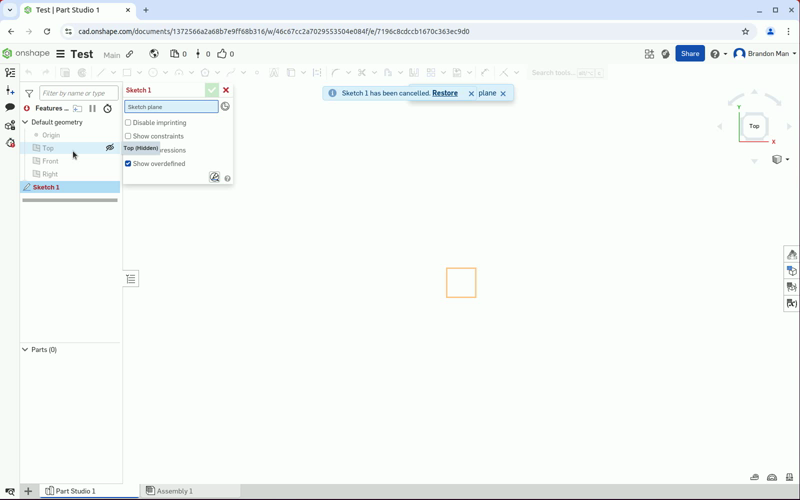
click(73, 150)
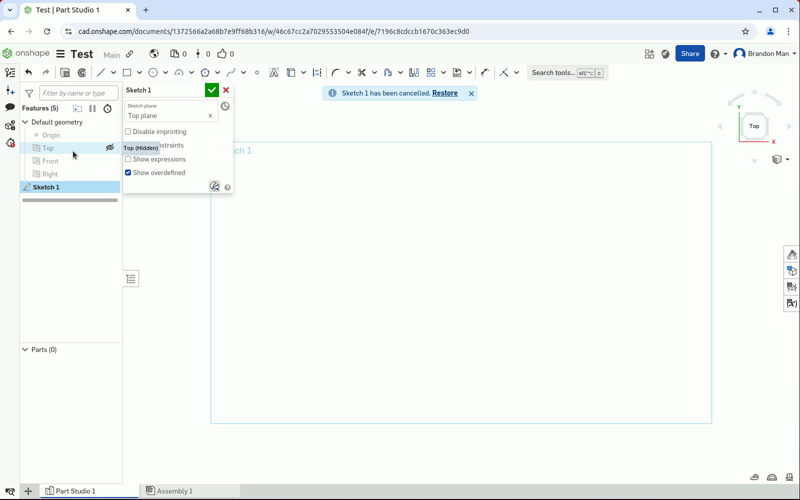
mouse_move(73, 352)
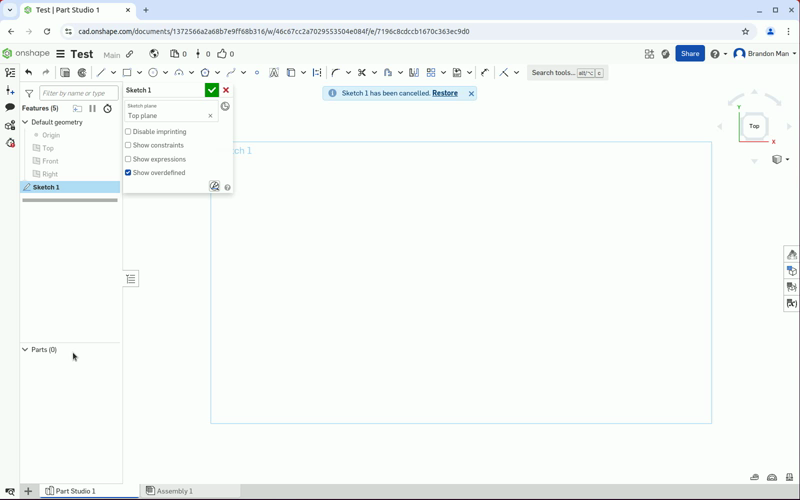
key(y)
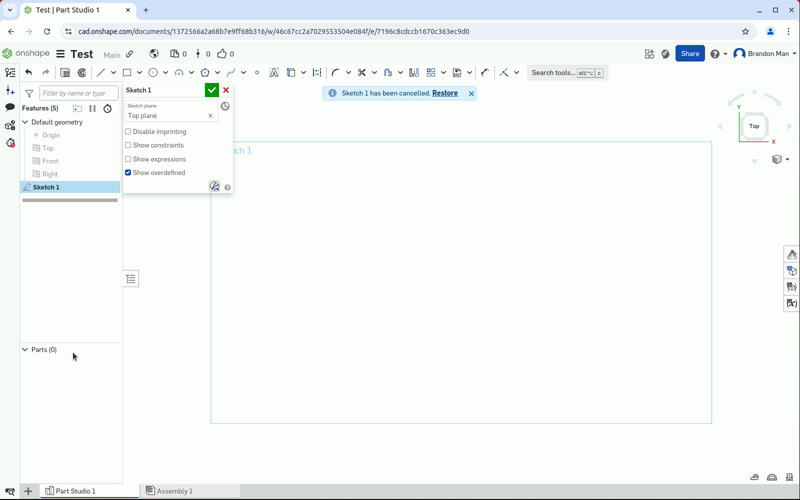
key(c)
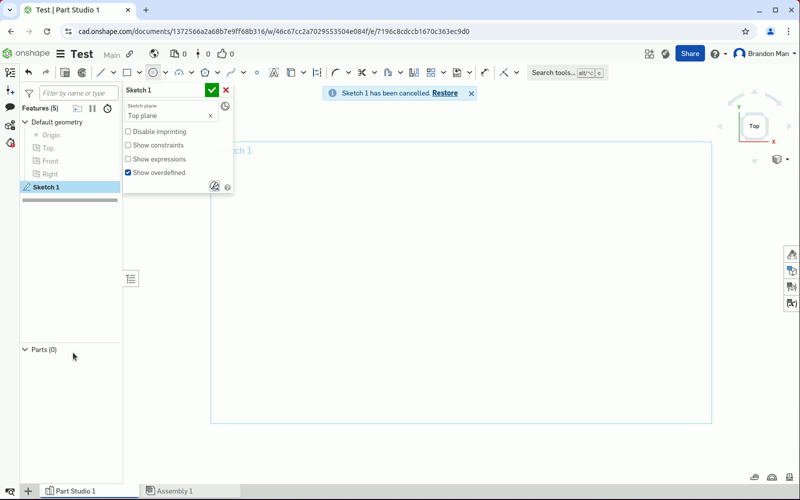
key_down(shift)
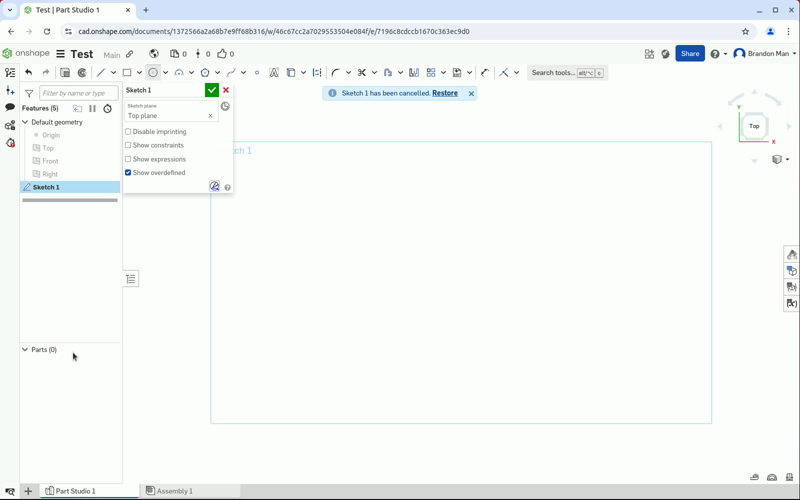
mouse_move(461, 282)
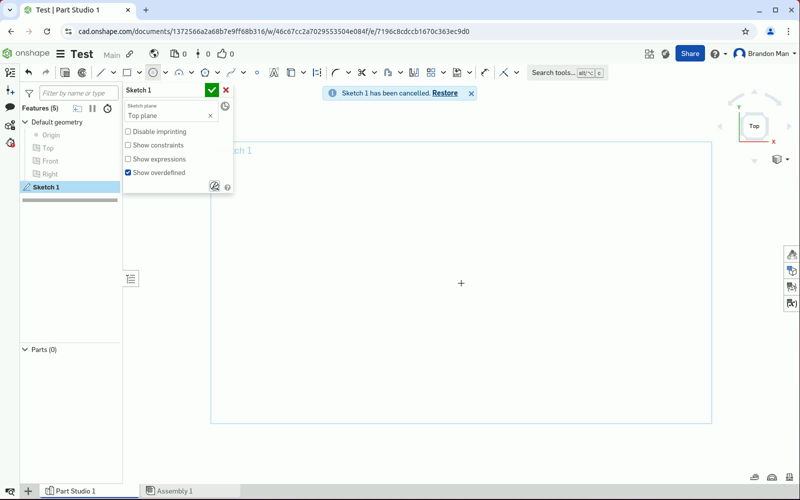
click(461, 282)
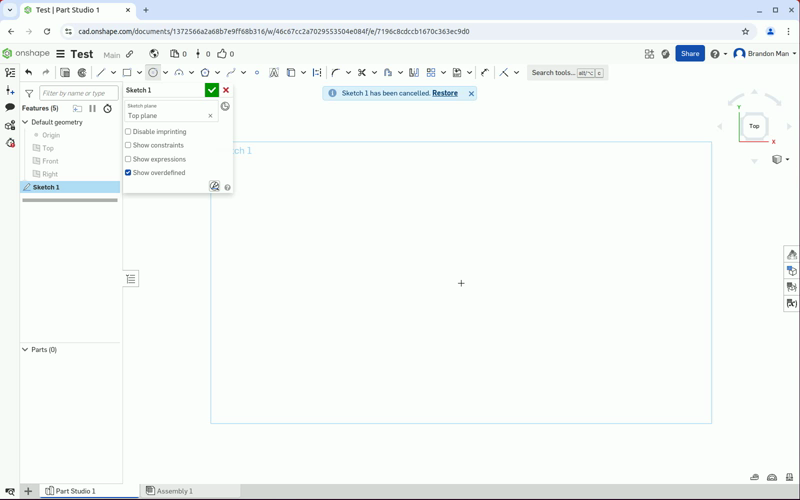
key_up(shift)
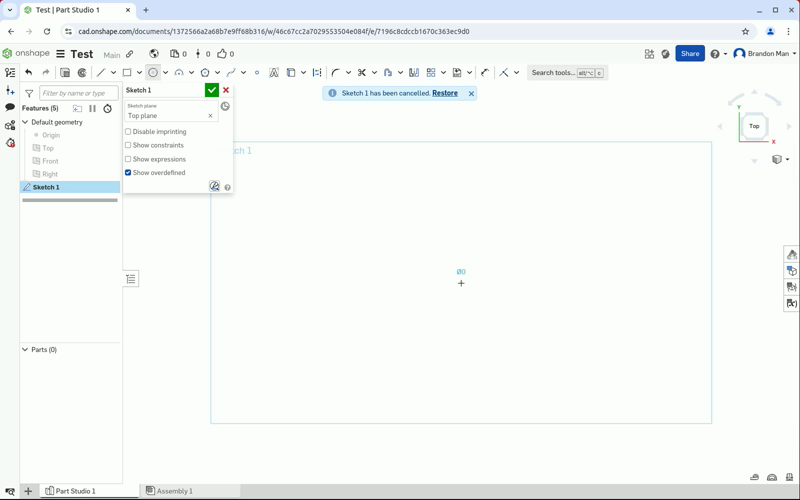
mouse_move(574, 282)
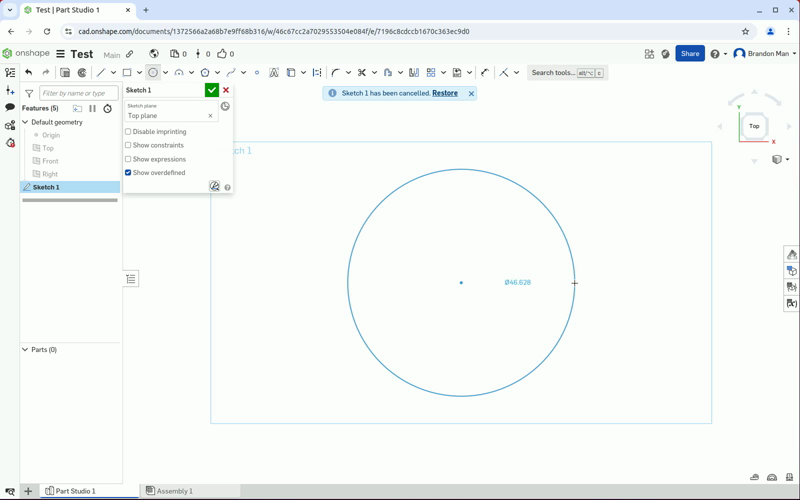
click(574, 282)
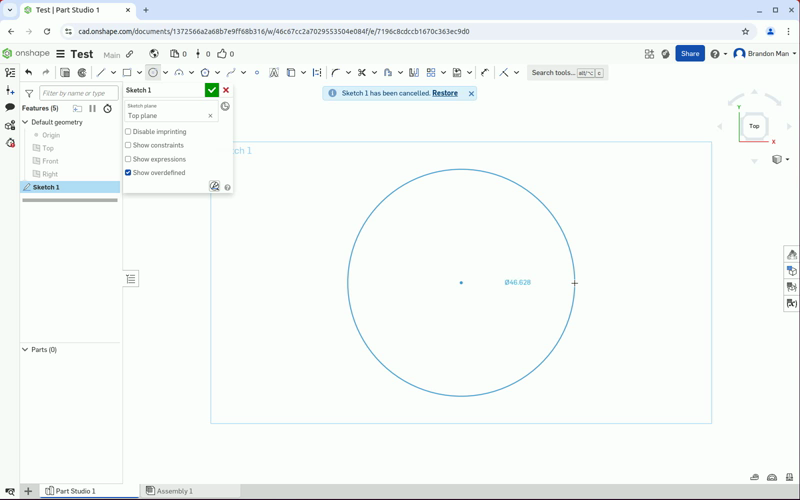
key(esc)
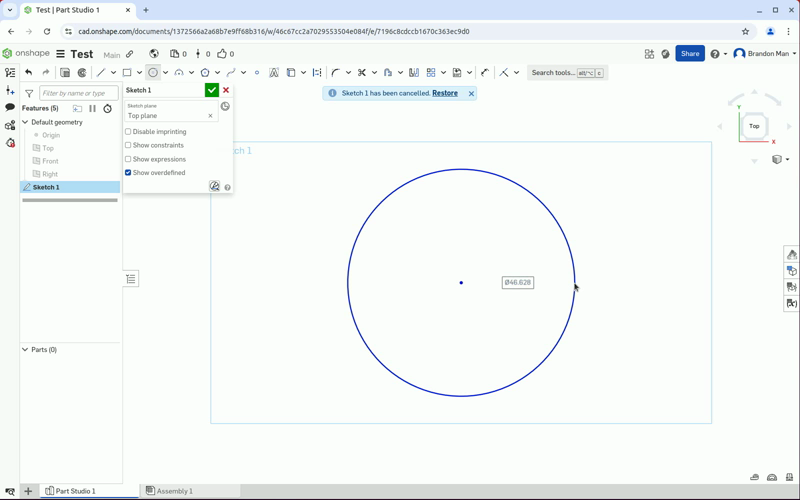
mouse_move(421, 356)
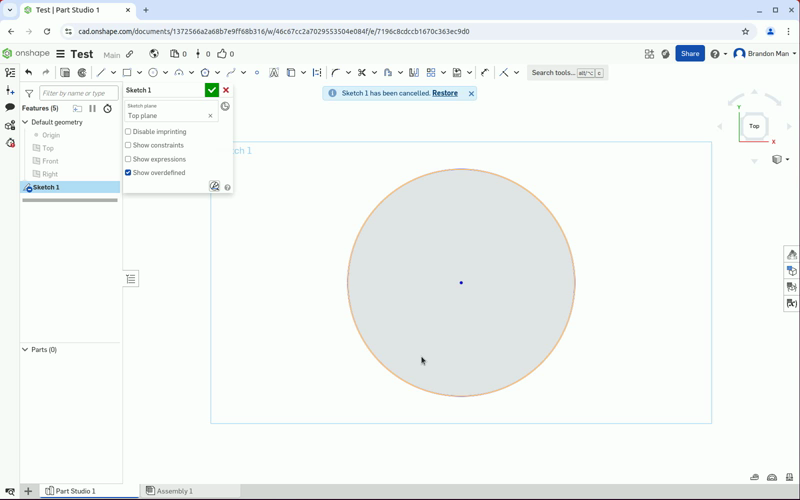
click(421, 356)
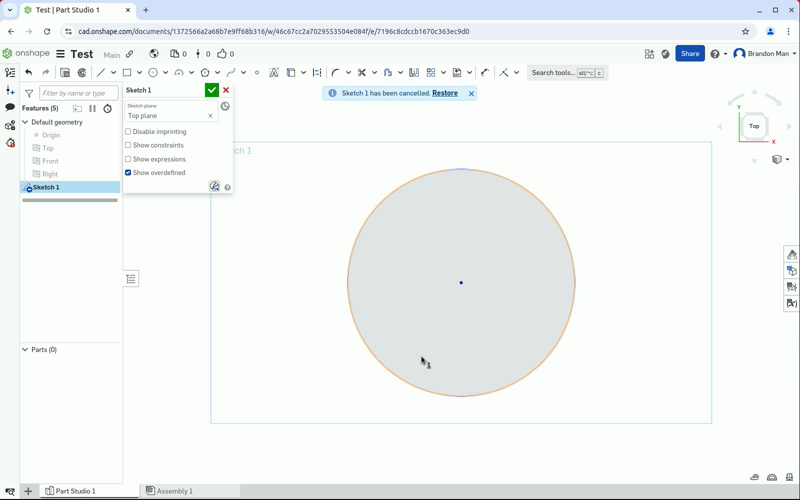
mouse_move(73, 352)
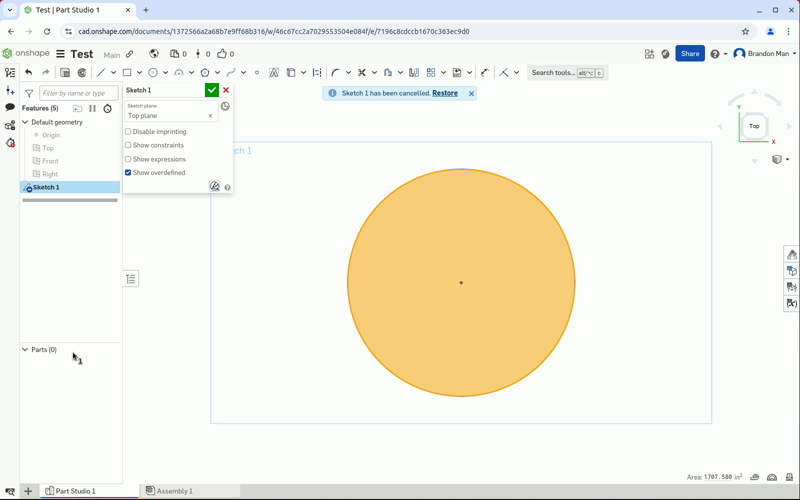
key(shift+y)
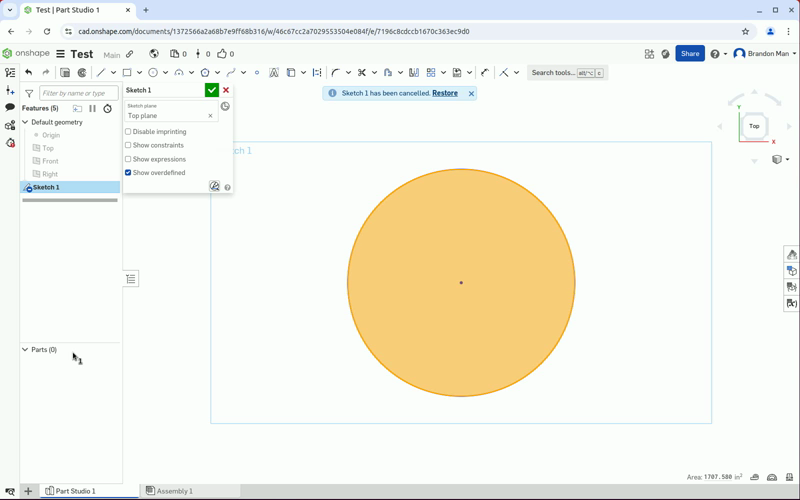
key(shift+e)
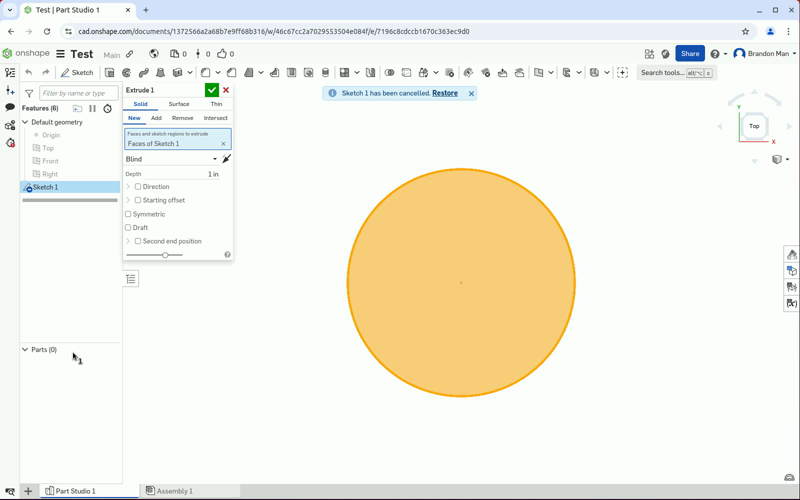
mouse_move(143, 106)
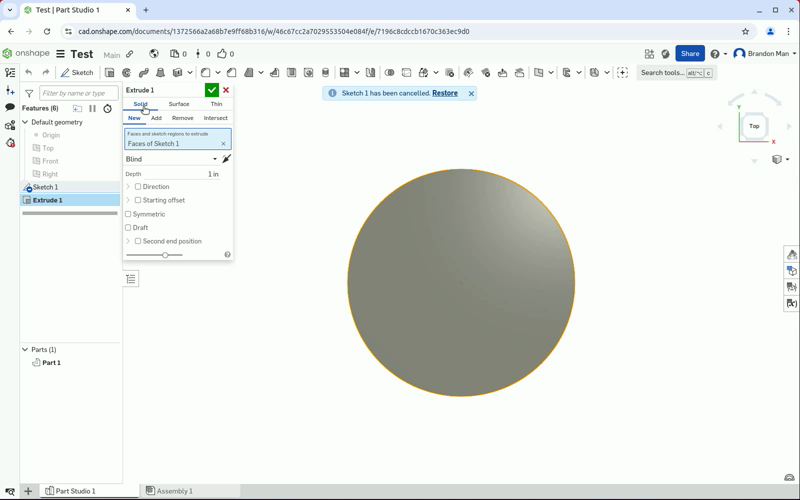
click(143, 106)
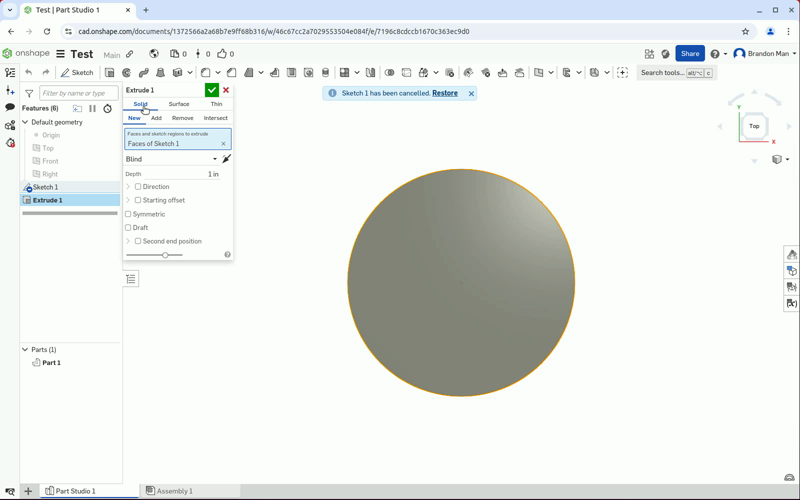
mouse_move(137, 120)
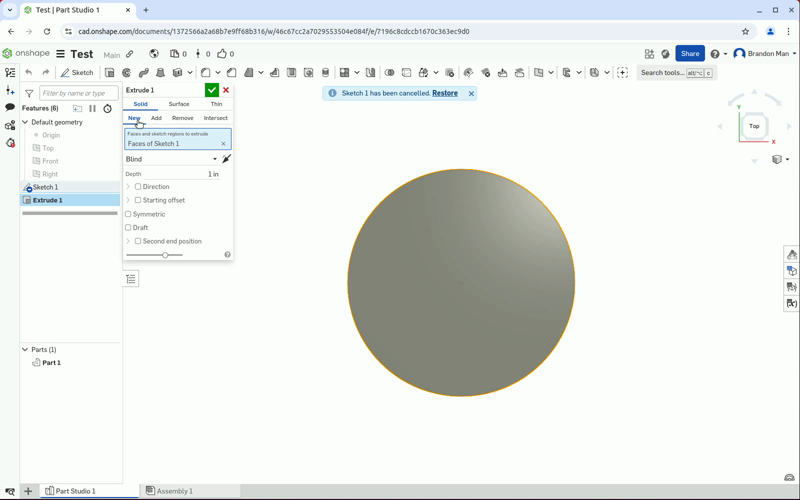
click(137, 120)
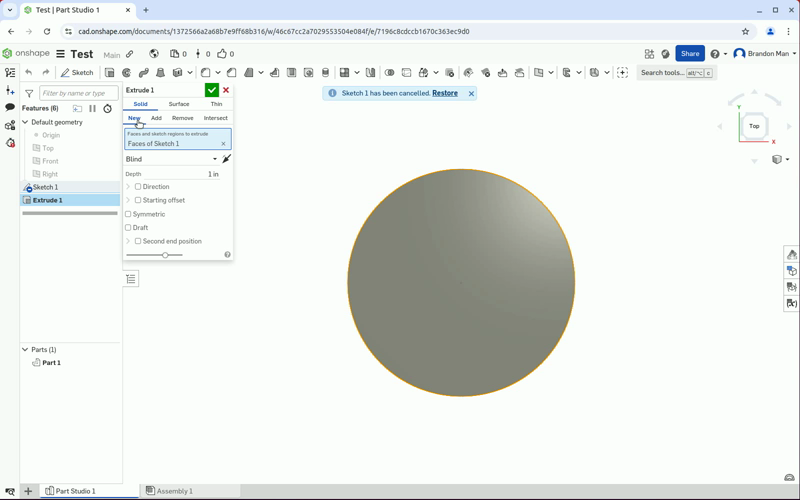
key(tab, 4)
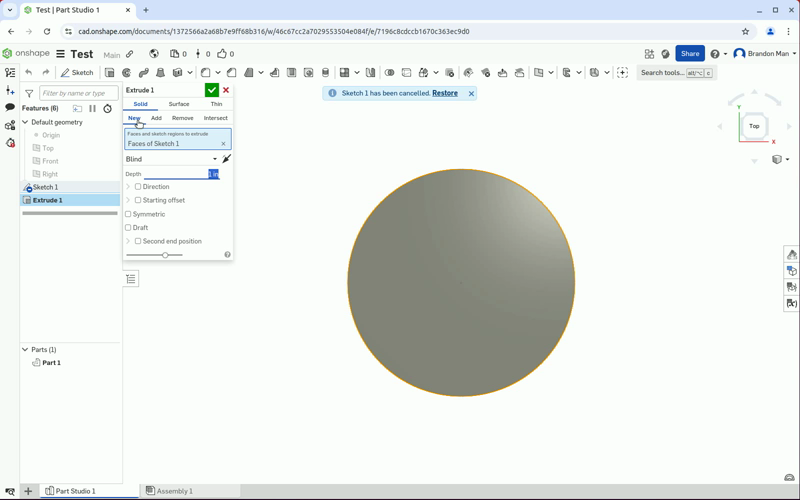
text(5.777)
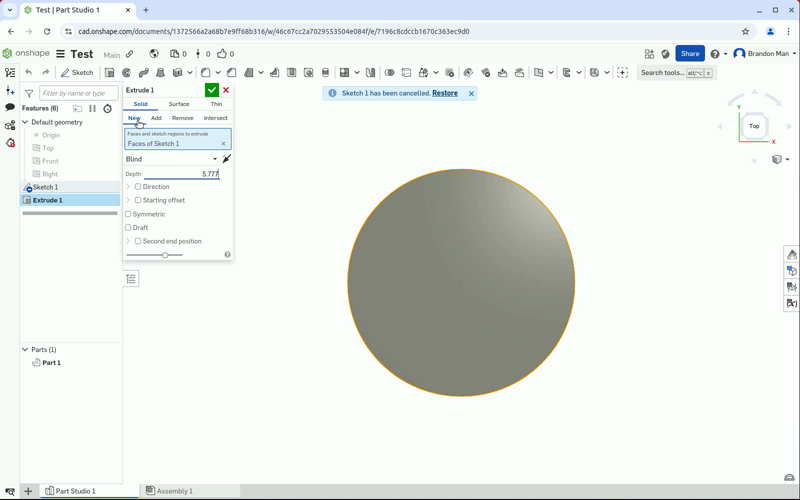
key(enter)
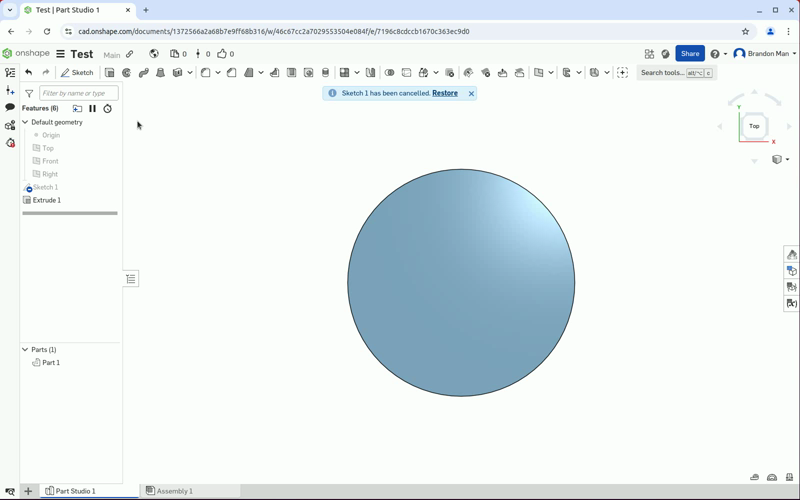
key(shift+h)
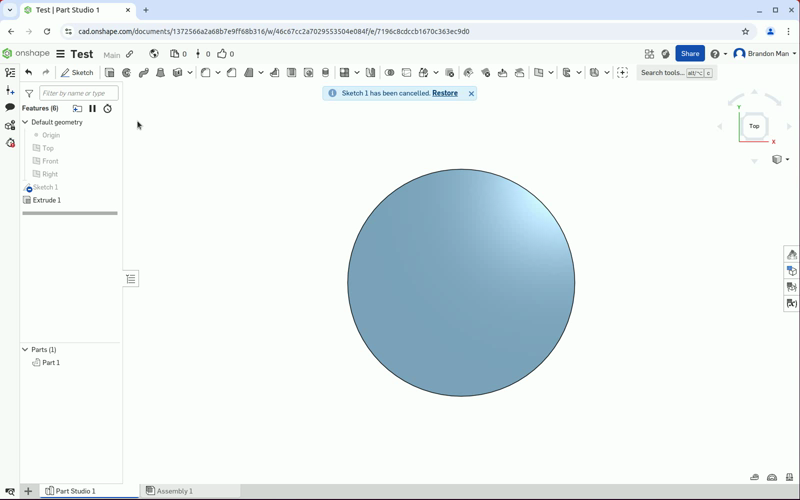
key(shift+h)
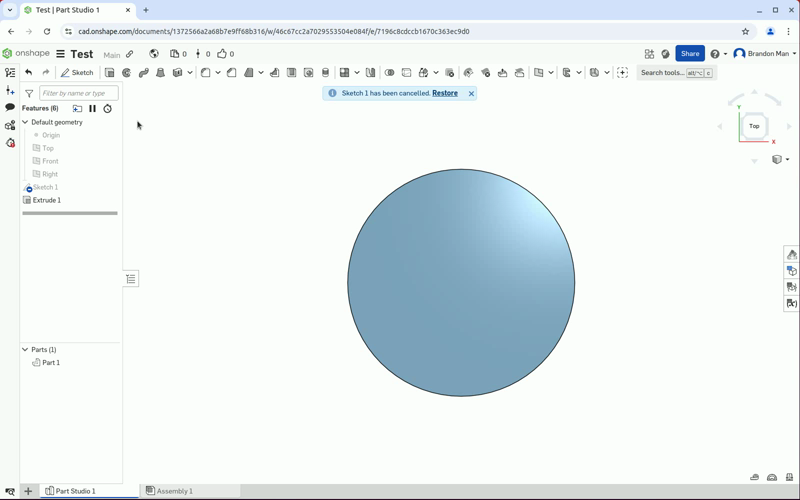
mouse_move(73, 189)
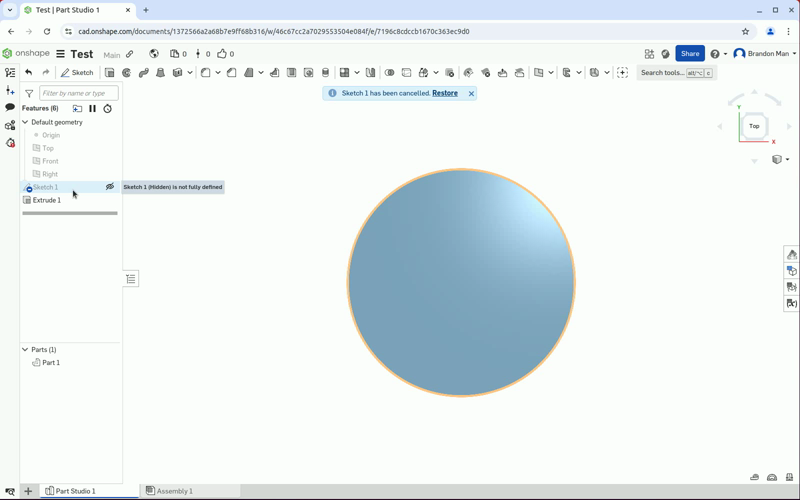
click(73, 189)
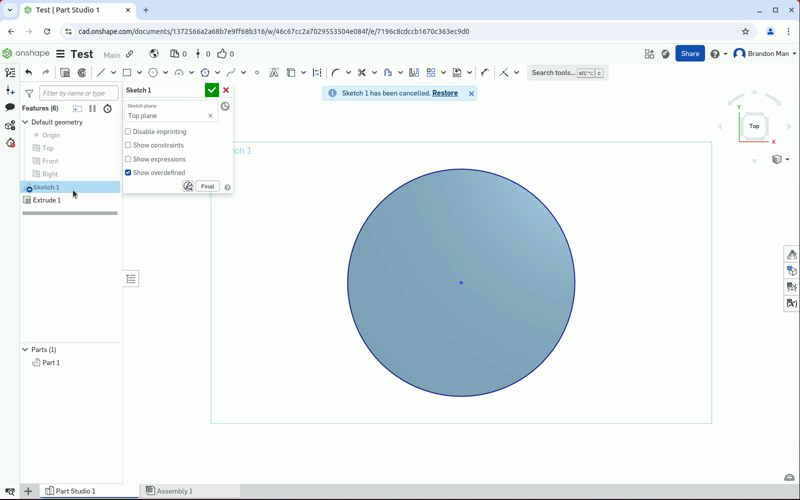
mouse_move(229, 92)
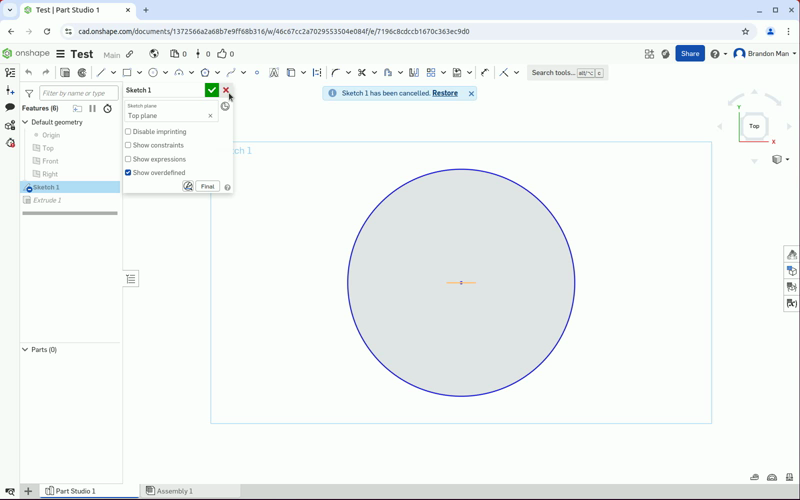
click(229, 92)
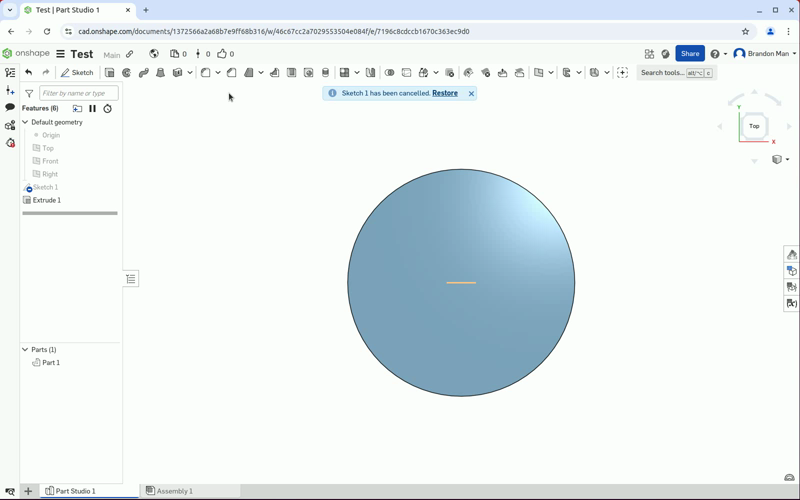
mouse_move(541, 75)
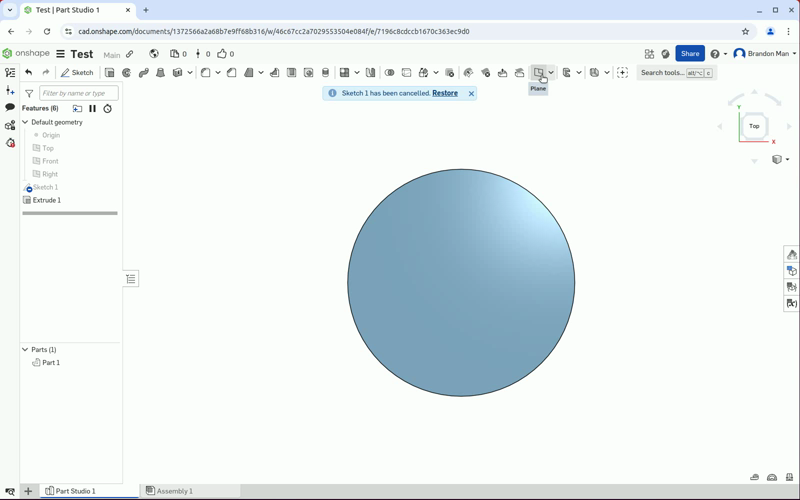
click(541, 75)
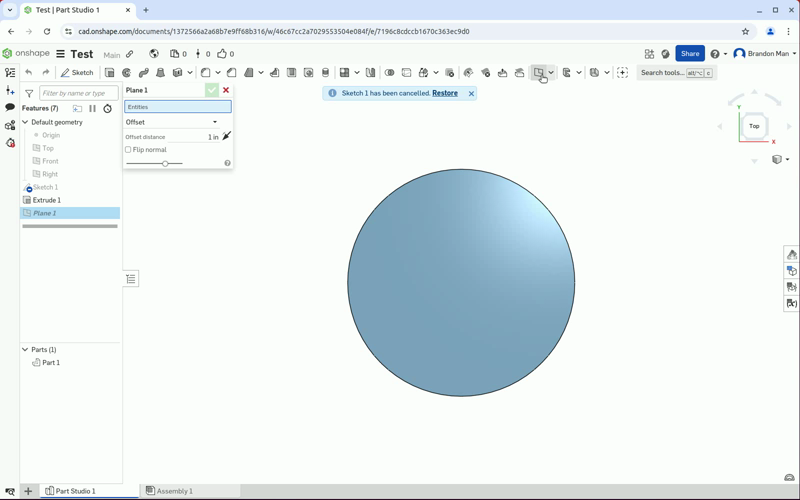
mouse_move(73, 150)
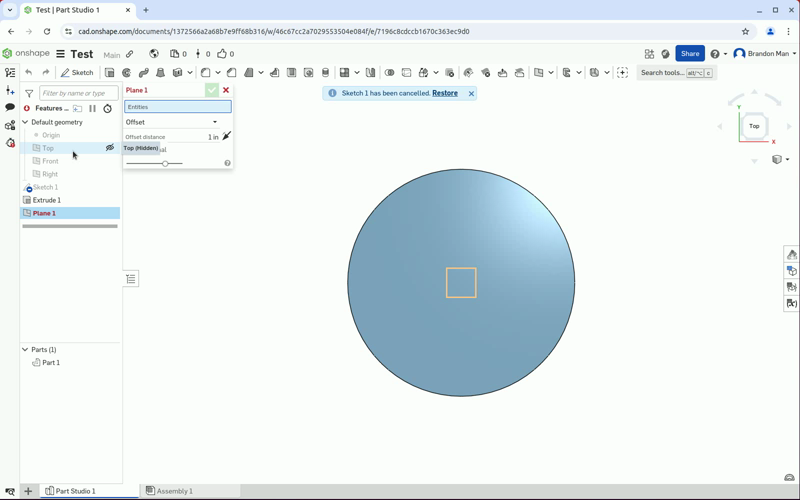
click(73, 150)
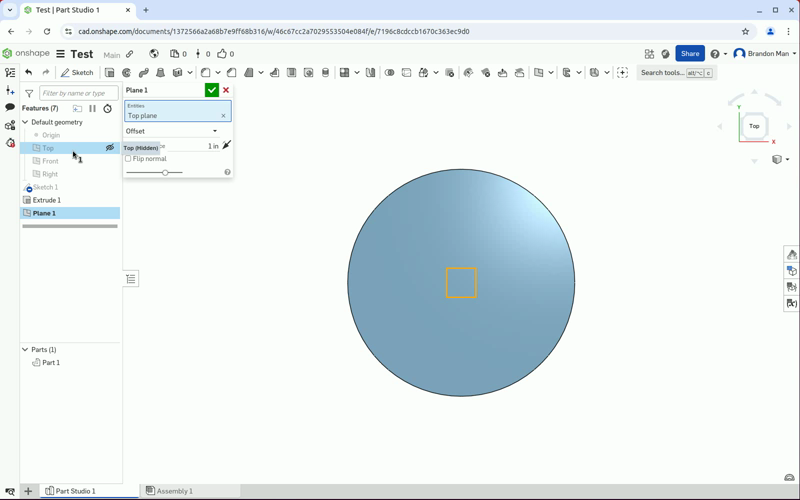
key(tab, 2)
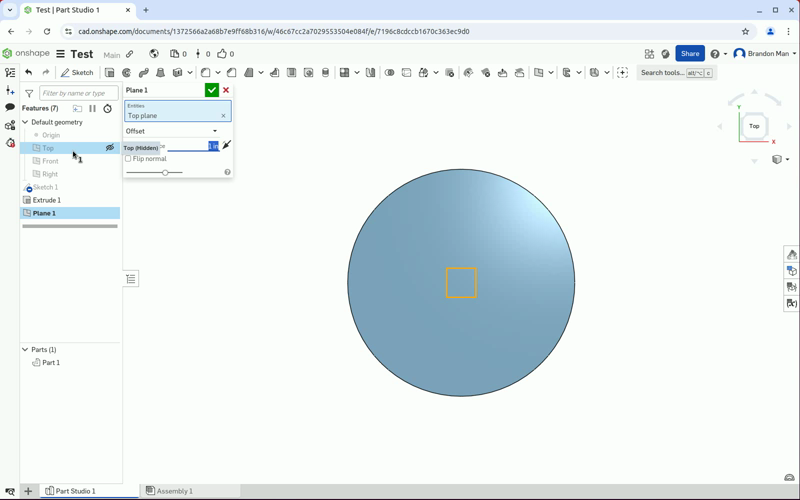
text(5.792)
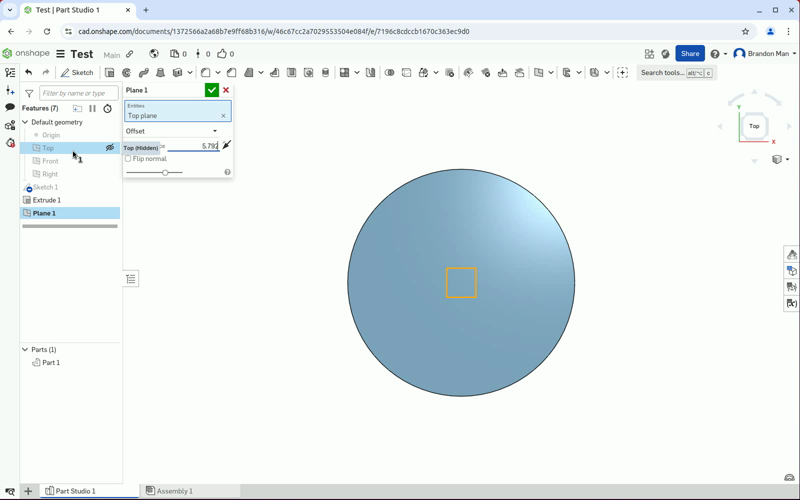
key(enter, 2)
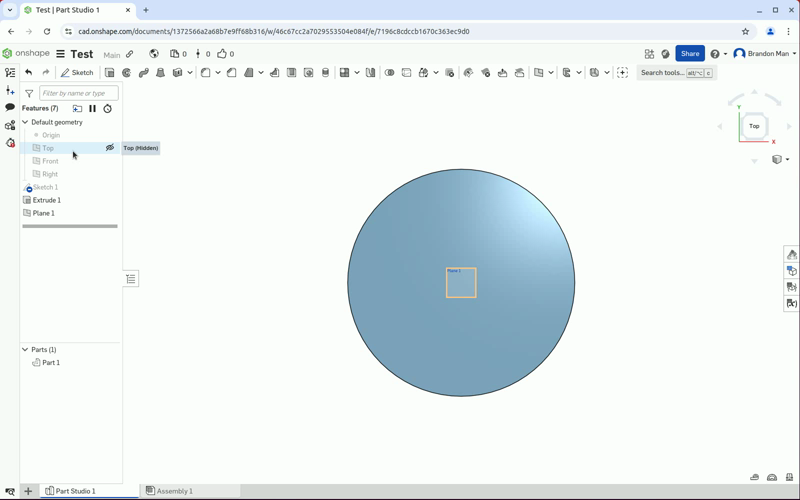
key(shift+s)
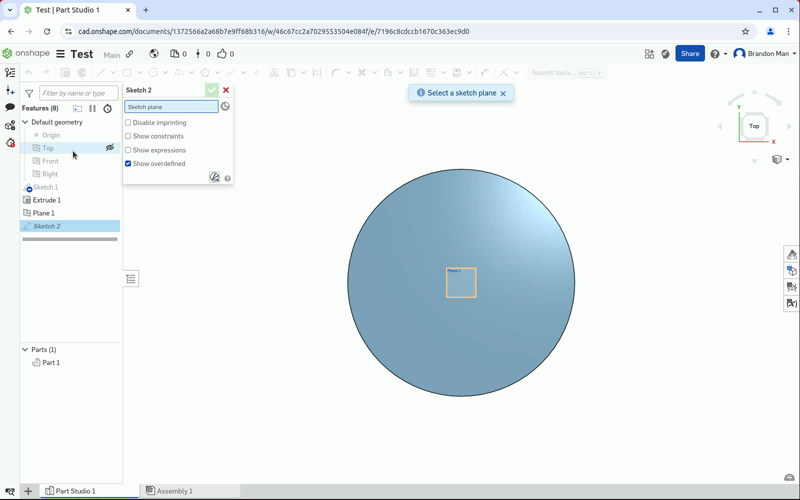
mouse_move(73, 215)
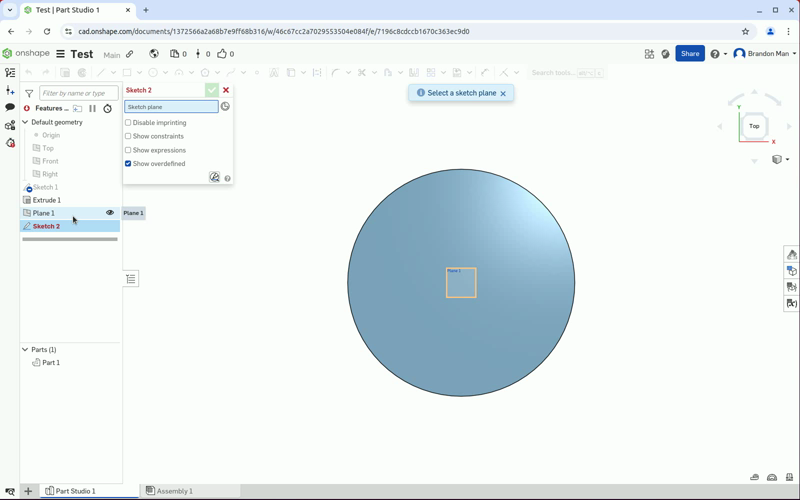
click(73, 215)
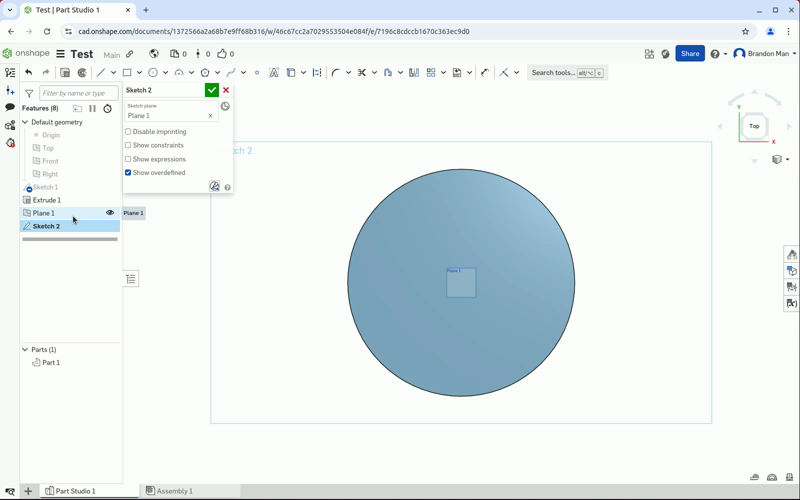
mouse_move(73, 352)
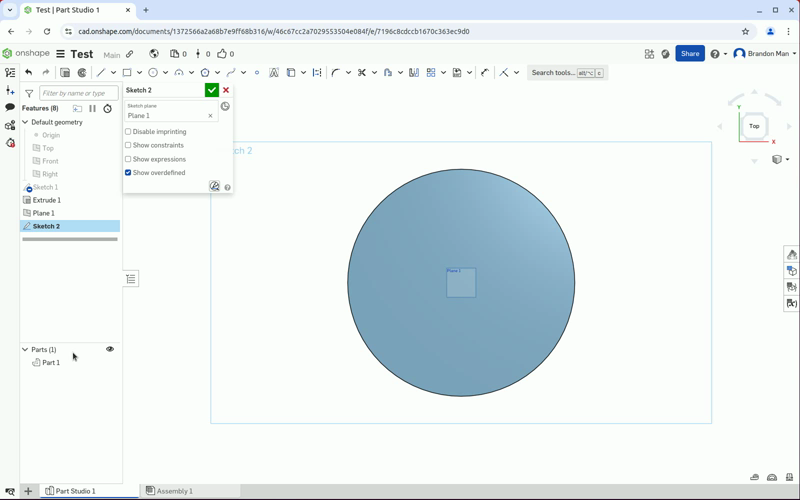
key(y)
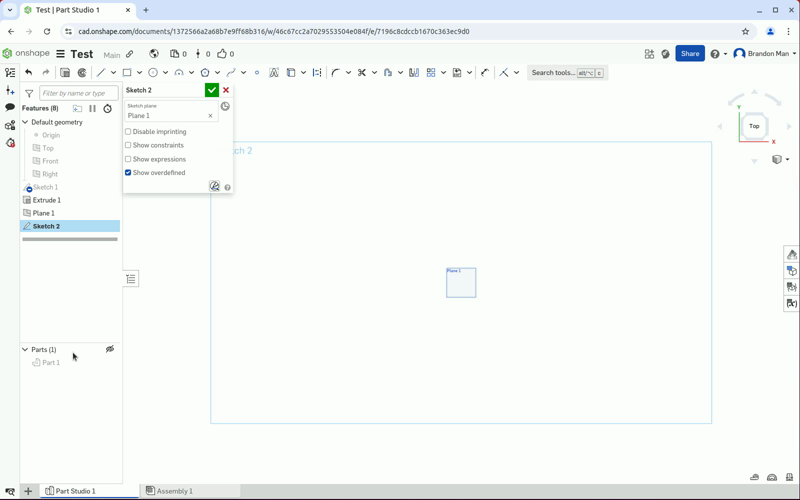
key(c)
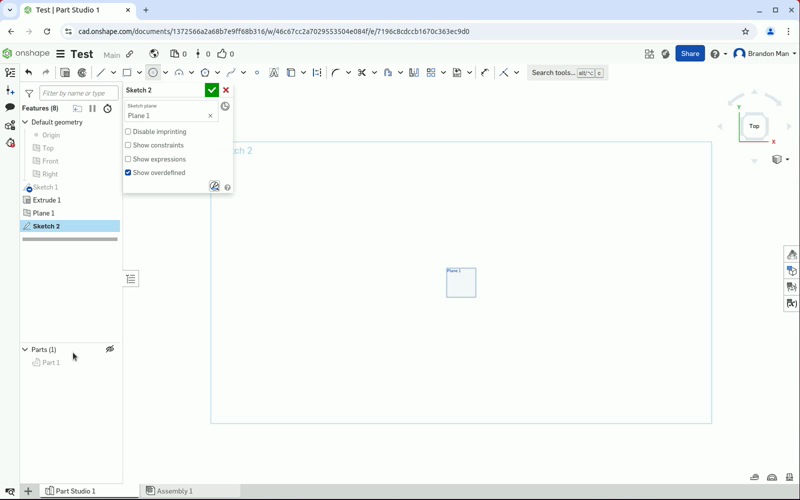
key_down(shift)
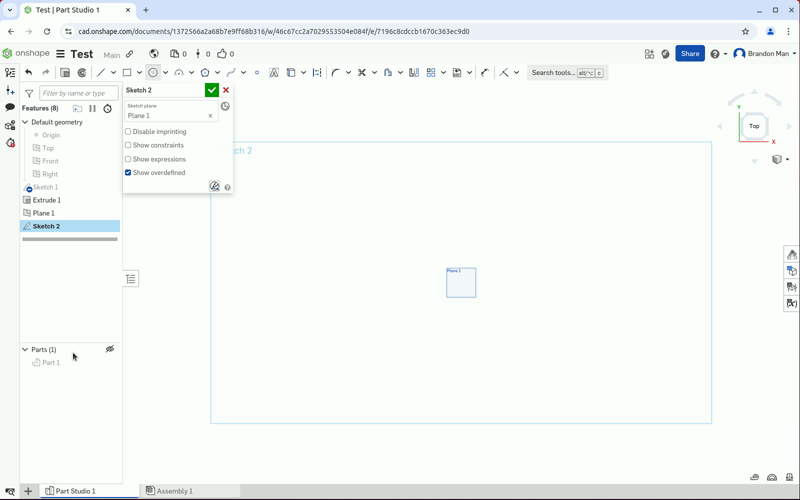
mouse_move(461, 282)
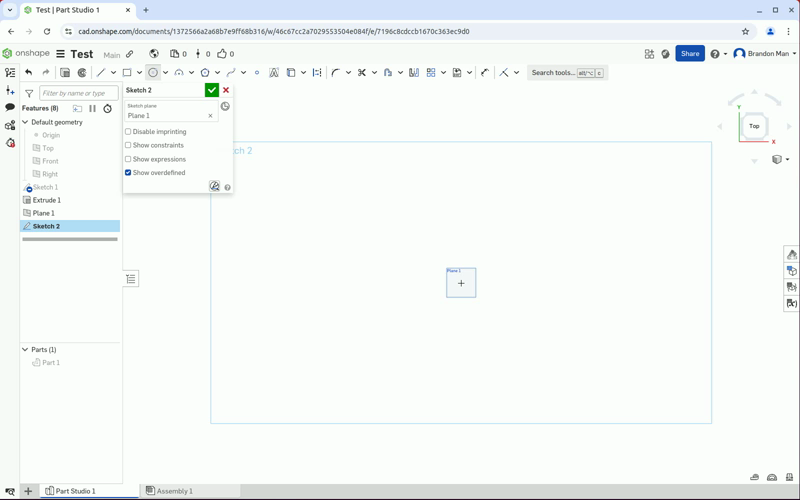
click(461, 282)
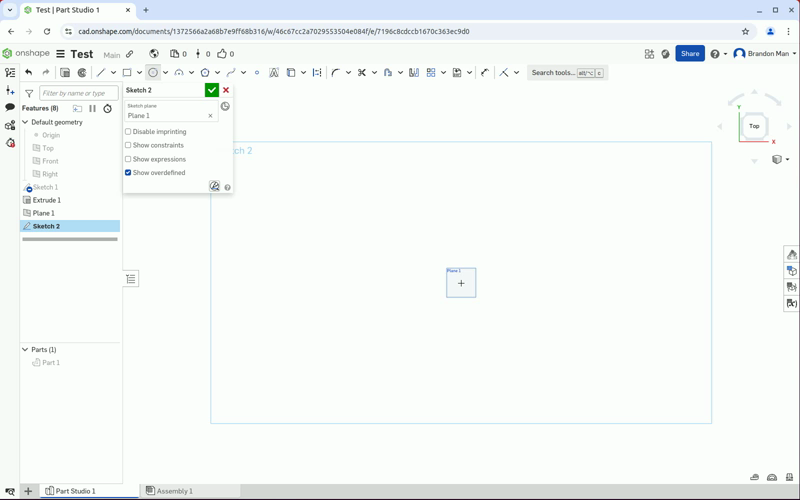
key_up(shift)
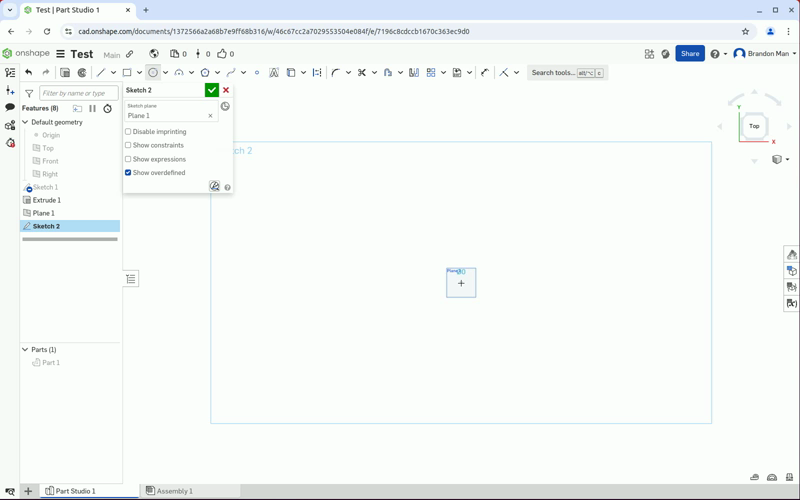
mouse_move(546, 282)
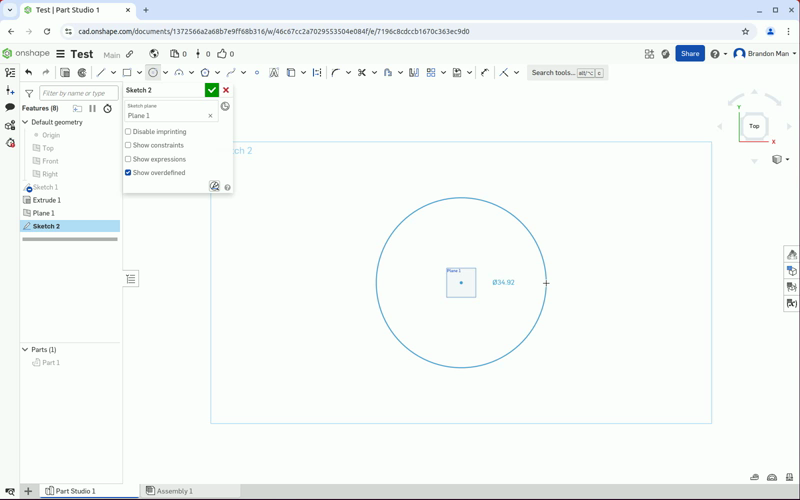
click(546, 282)
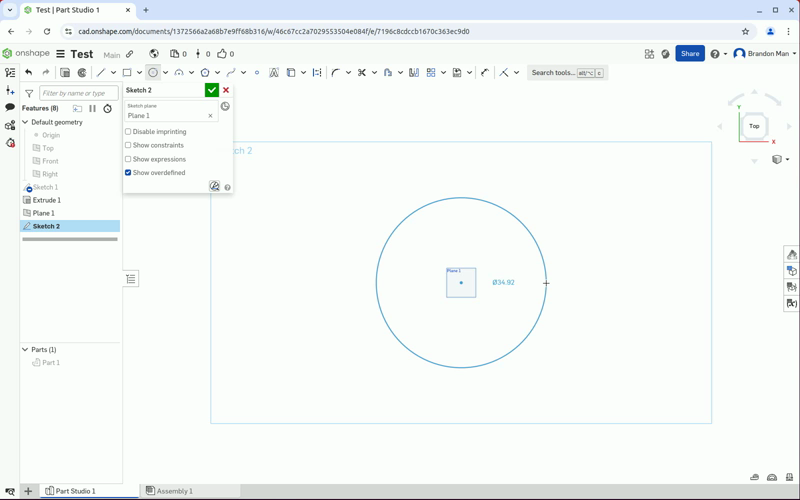
key(esc)
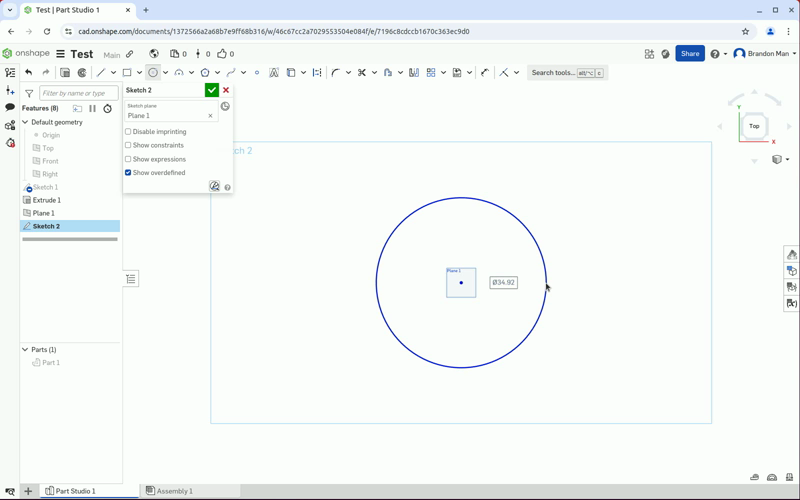
mouse_move(433, 291)
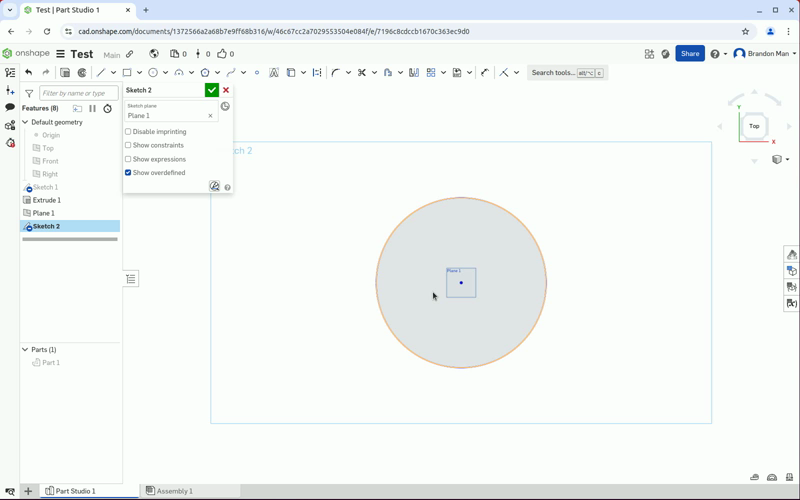
click(433, 291)
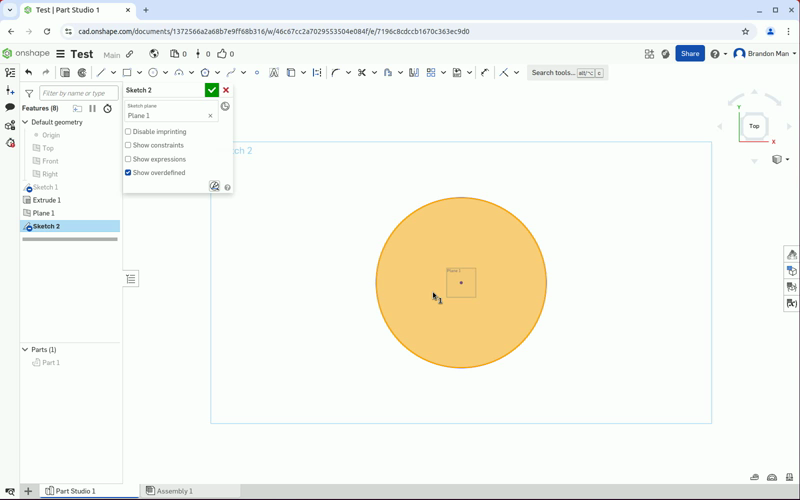
mouse_move(73, 352)
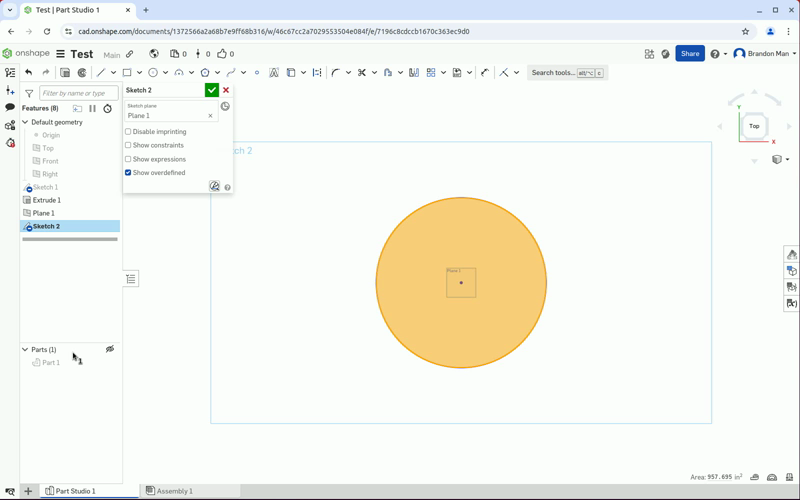
key(shift+y)
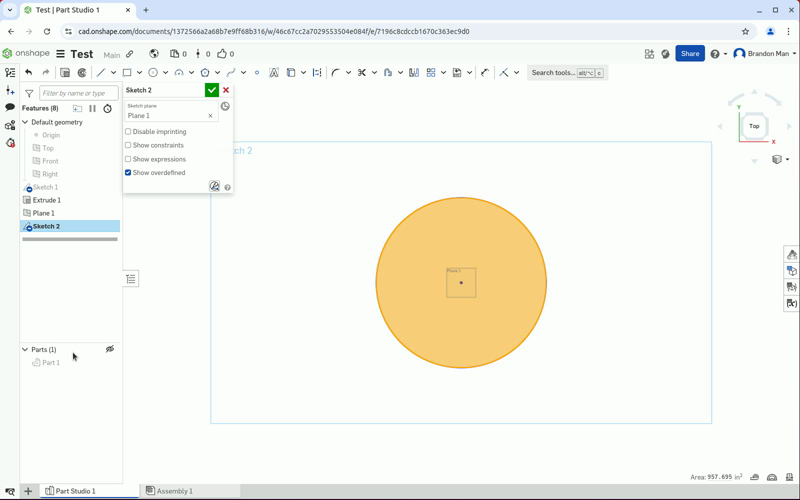
key(shift+e)
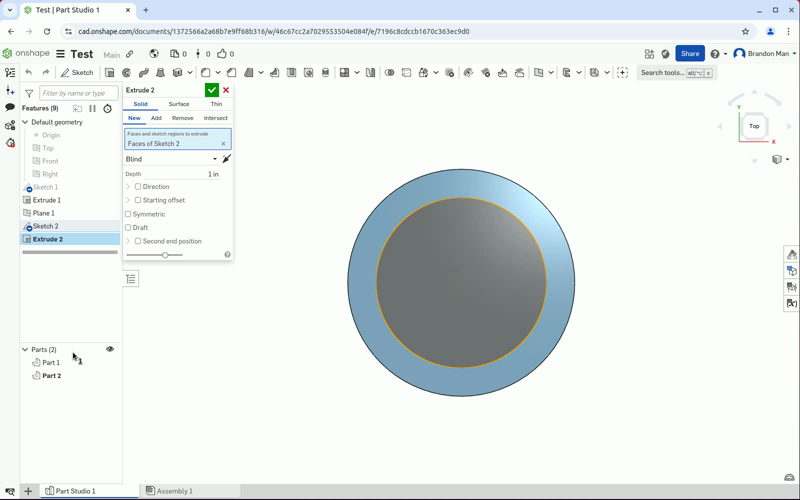
mouse_move(143, 106)
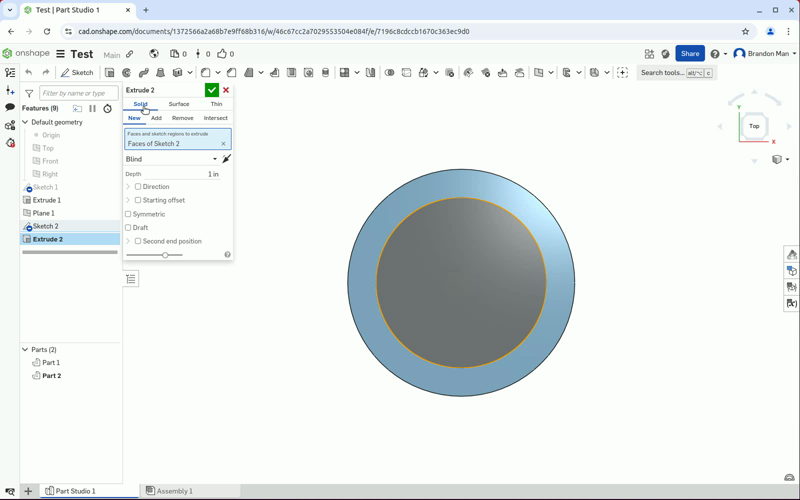
click(143, 106)
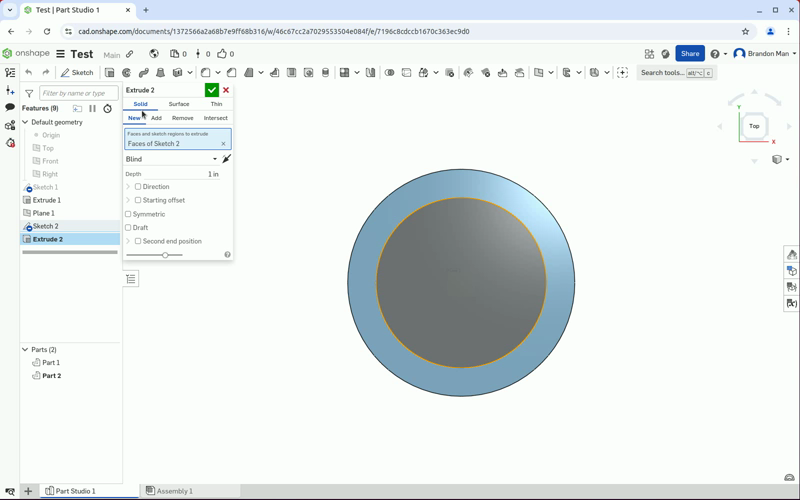
mouse_move(137, 120)
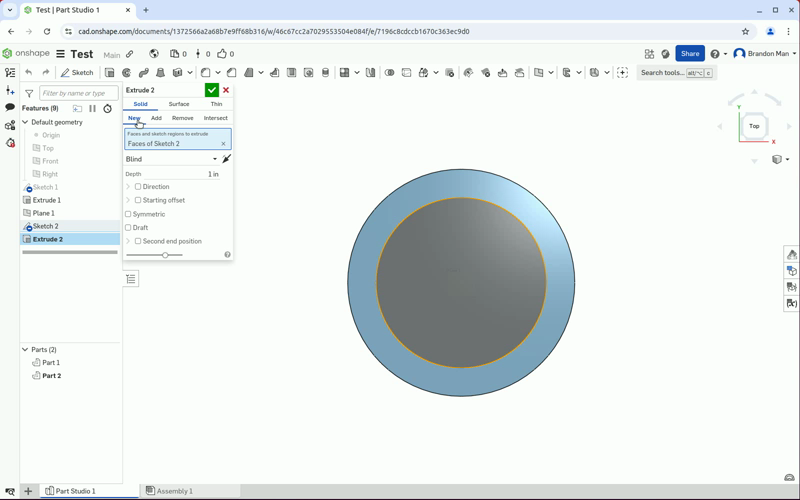
click(137, 120)
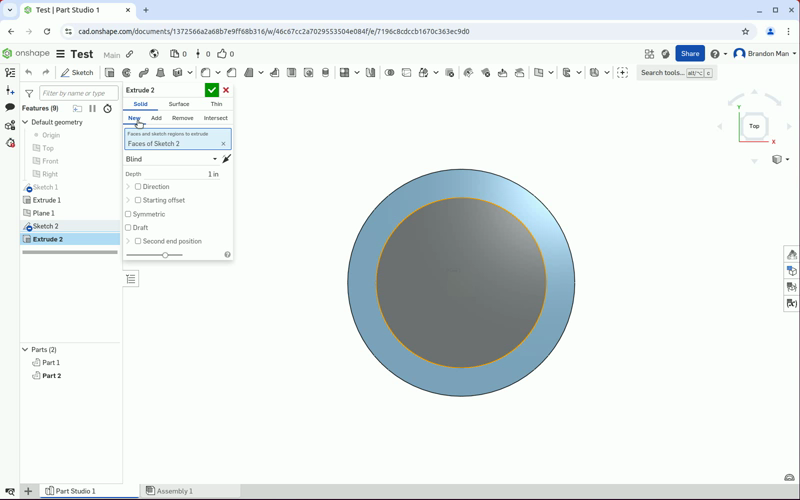
key(tab, 4)
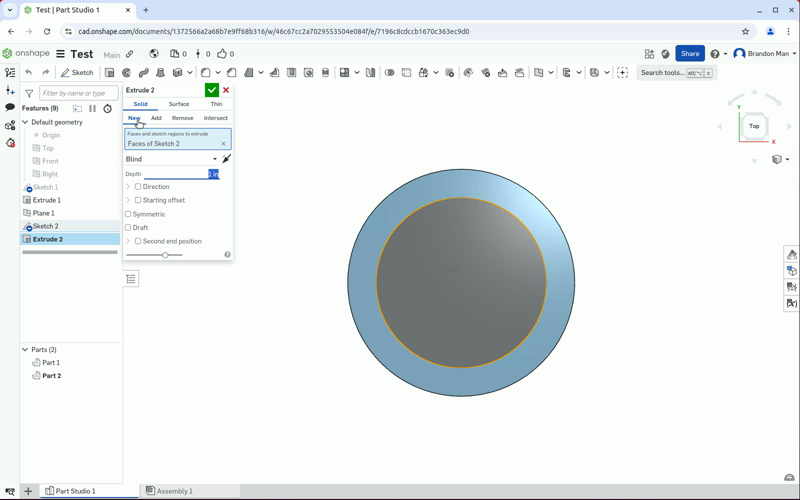
text(2.889)
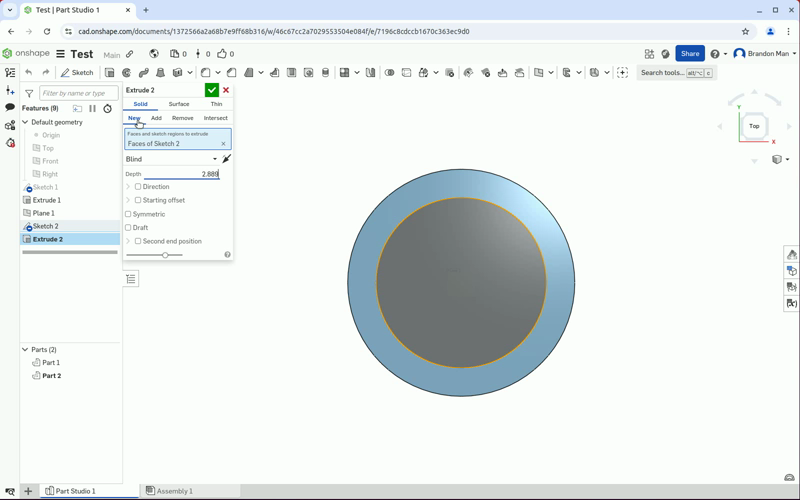
key(enter)
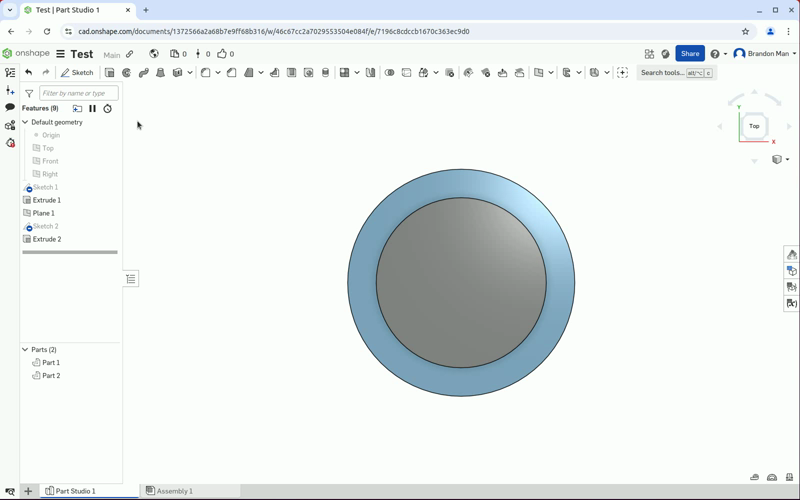
key(shift+h)
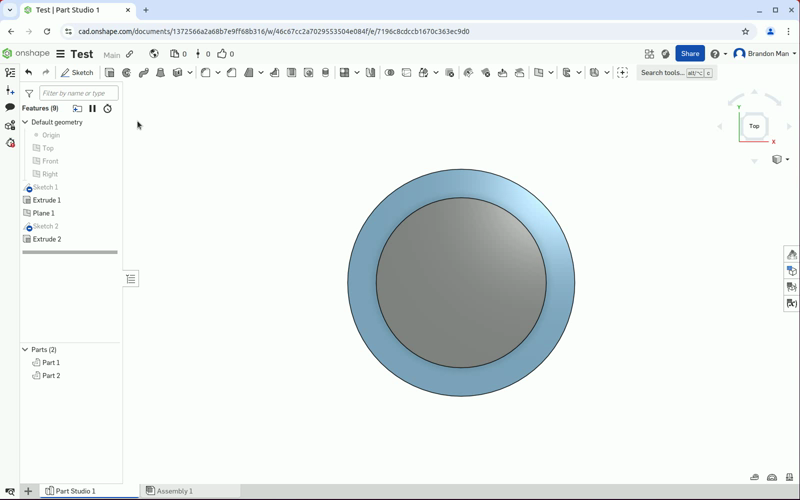
key(shift+h)
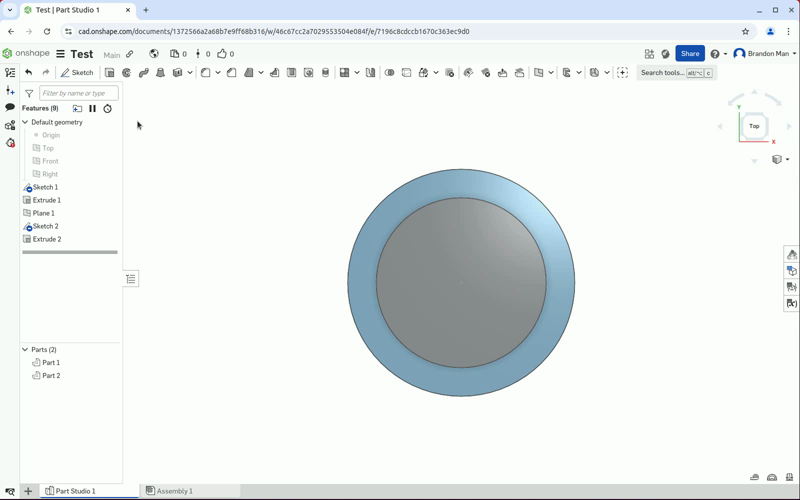
key(shift+7)
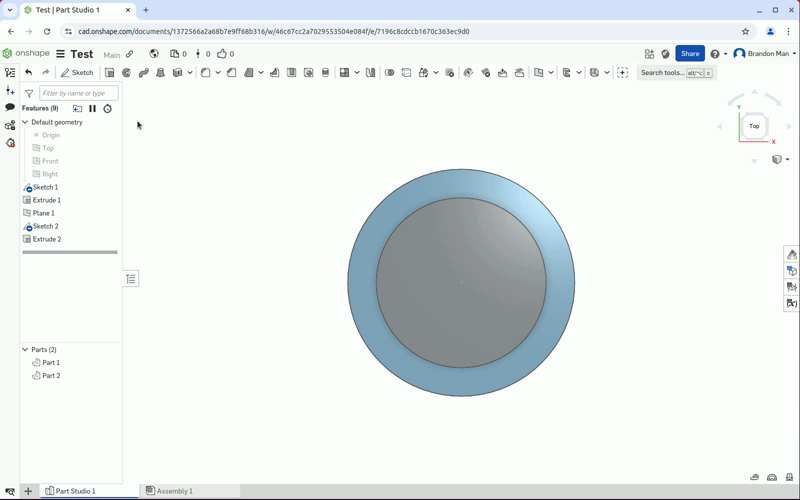
key(up, 3)
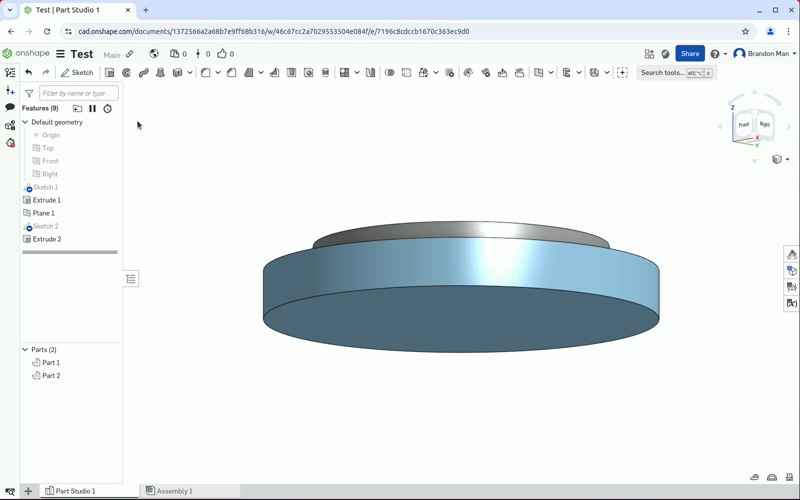
key(left, 3)
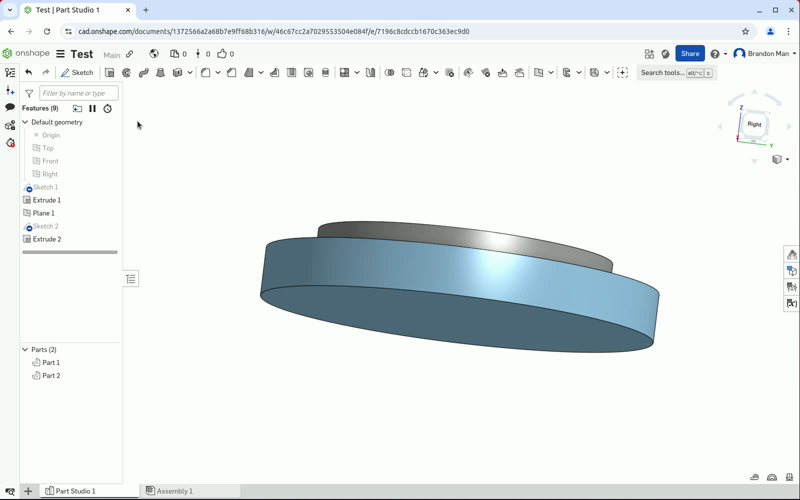
key(right, 3)
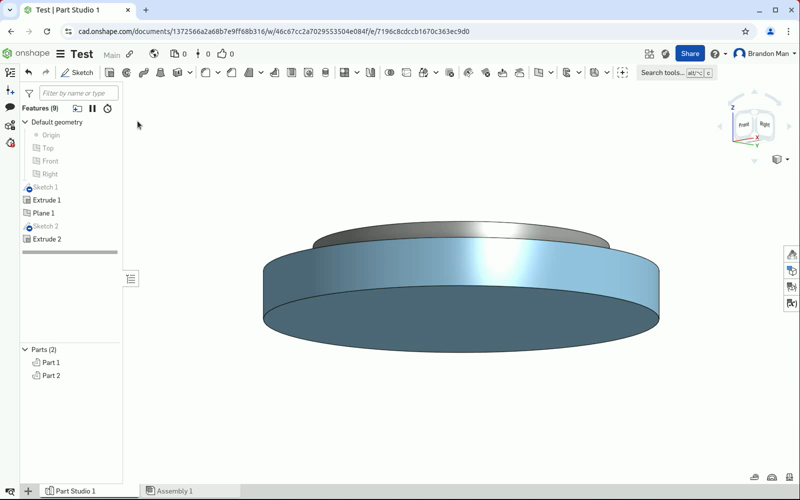
key(down, 3)
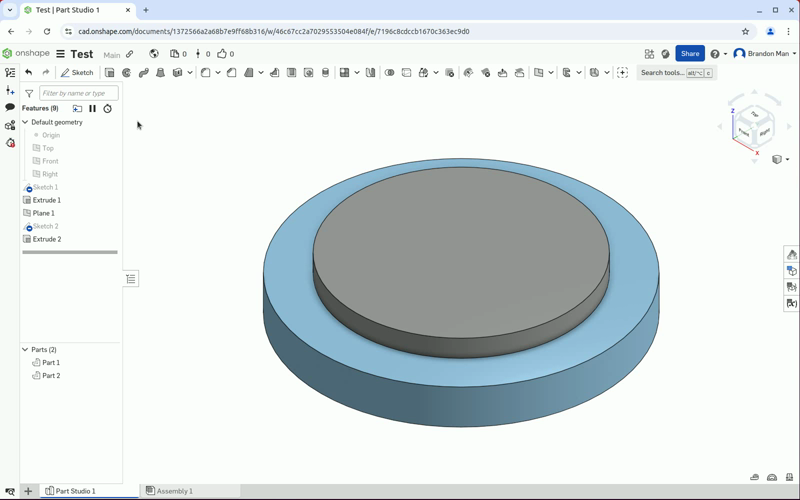
mouse_move(73, 189)
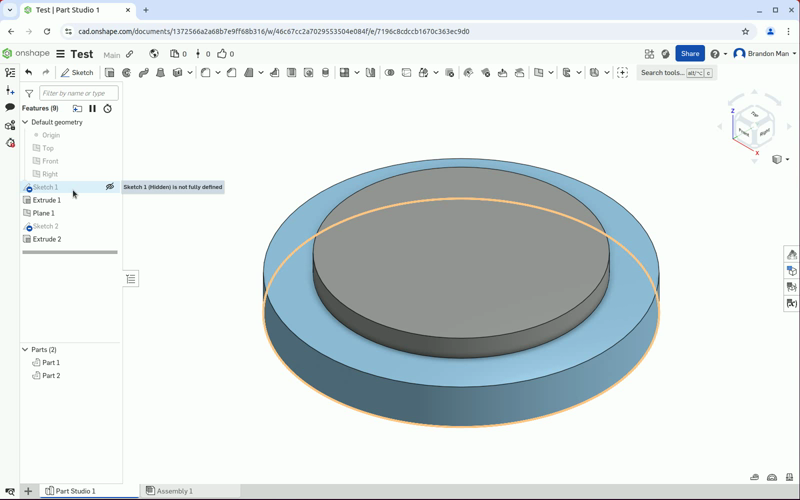
click(73, 189)